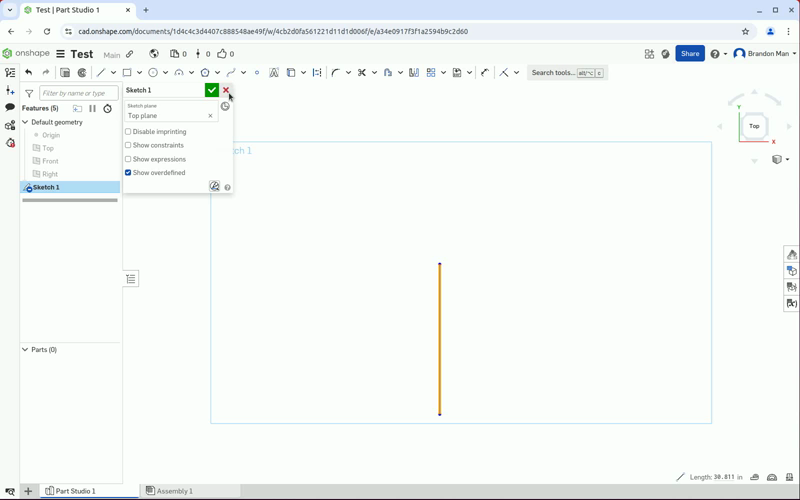
key(shift+h)
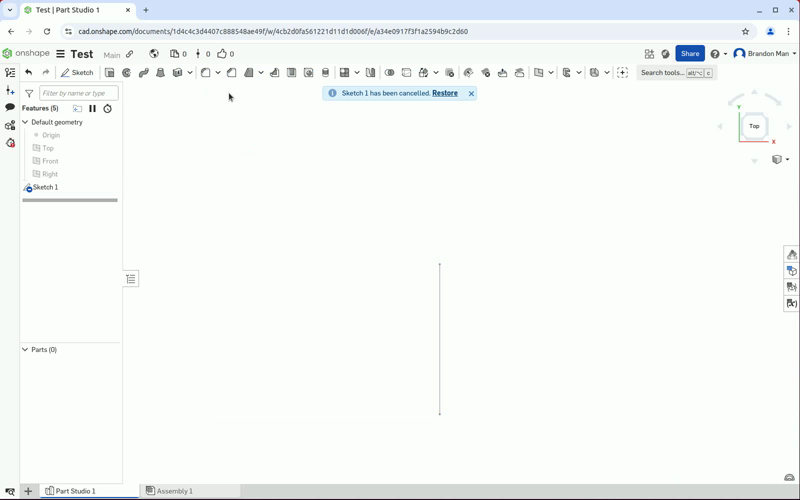
key(shift+s)
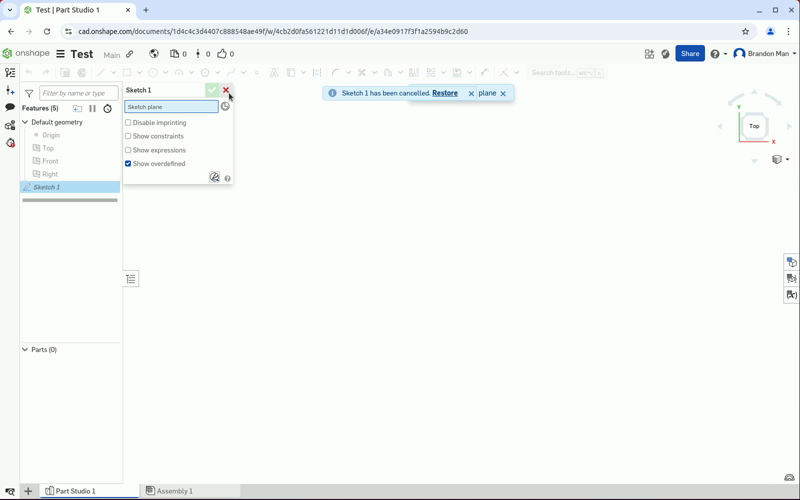
mouse_move(73, 150)
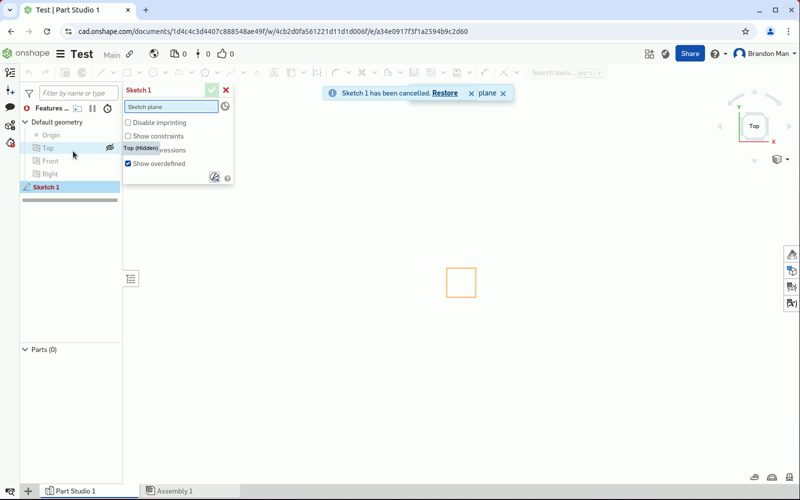
click(73, 150)
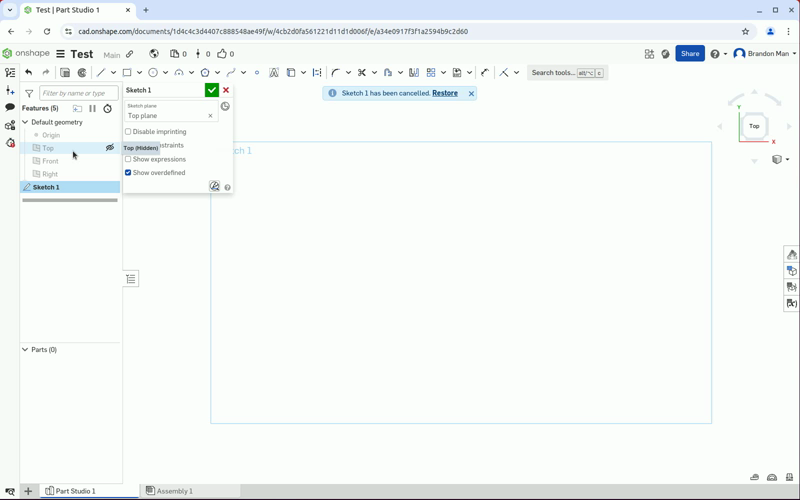
mouse_move(73, 352)
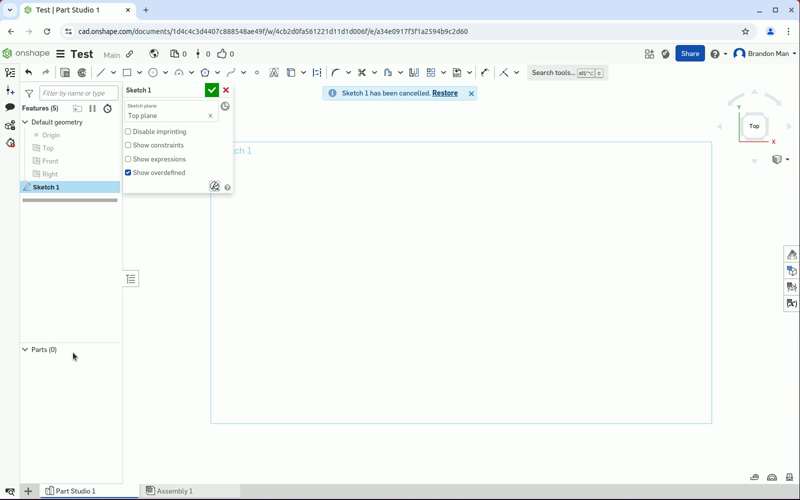
key(y)
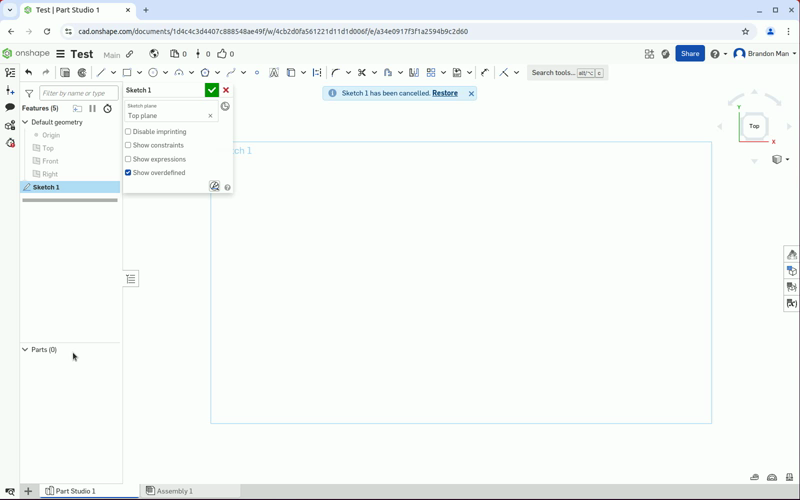
key(c)
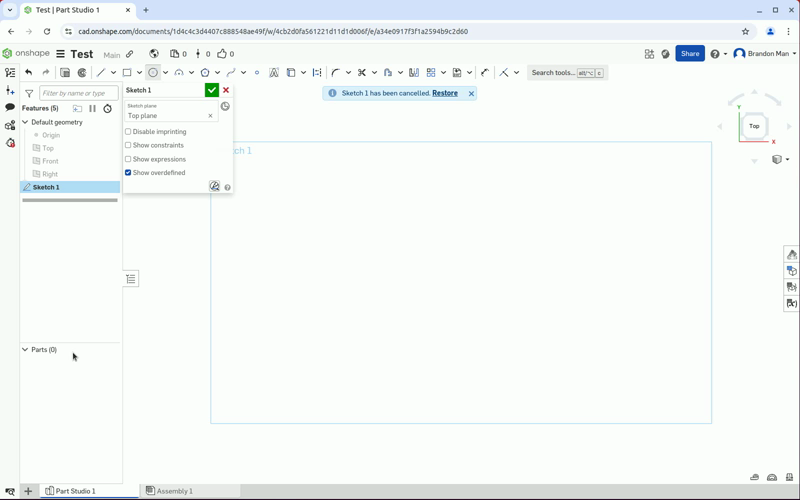
key_down(shift)
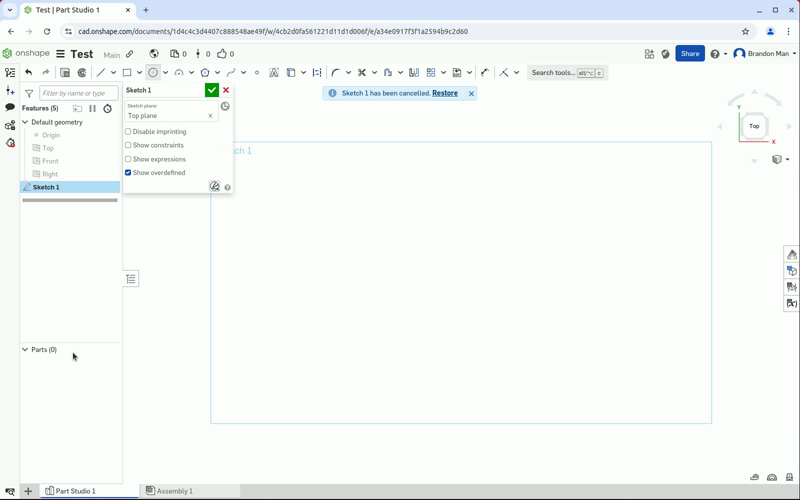
mouse_move(377, 282)
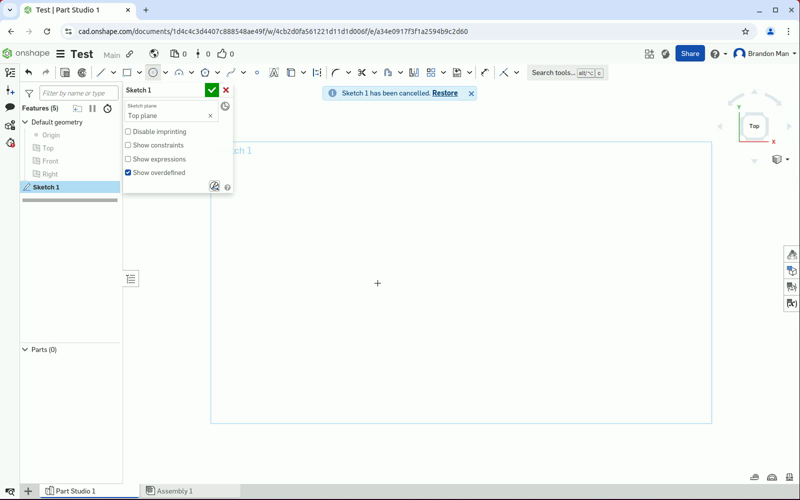
click(377, 282)
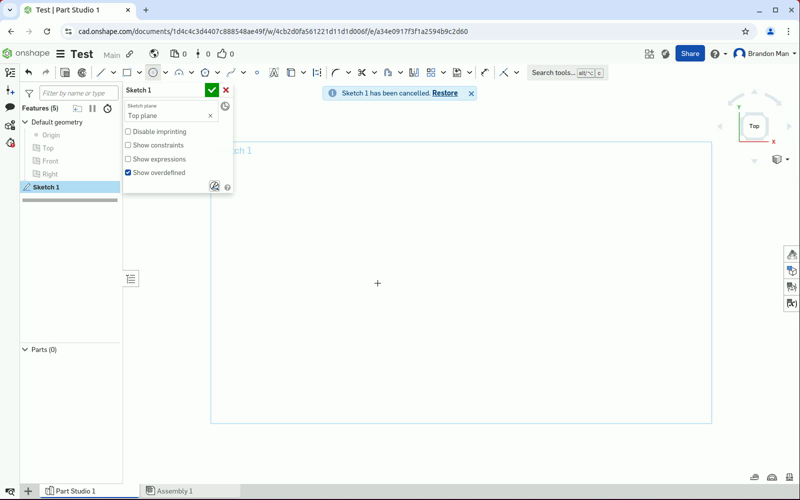
key_up(shift)
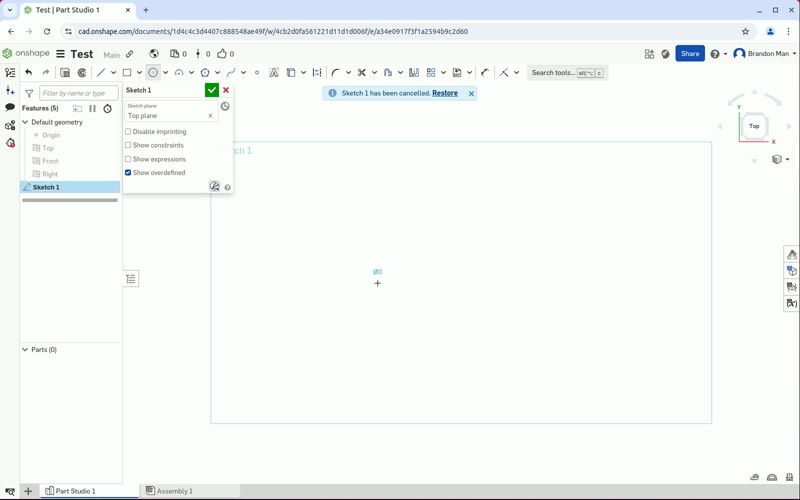
mouse_move(407, 282)
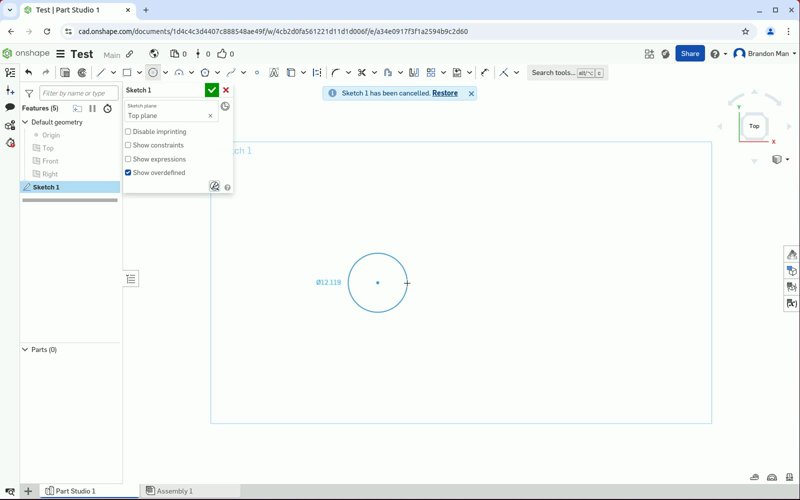
click(407, 282)
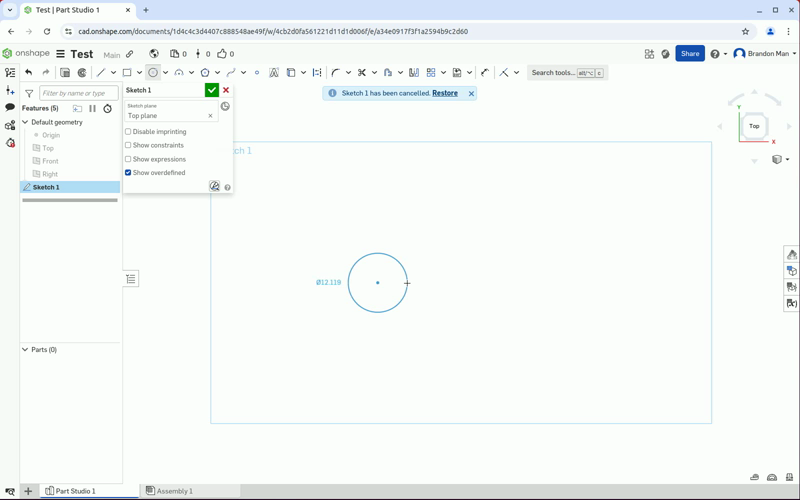
key(esc)
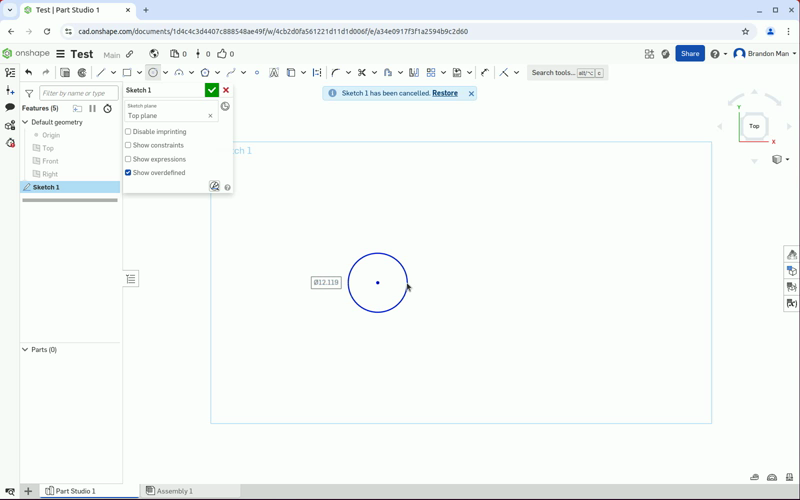
mouse_move(378, 264)
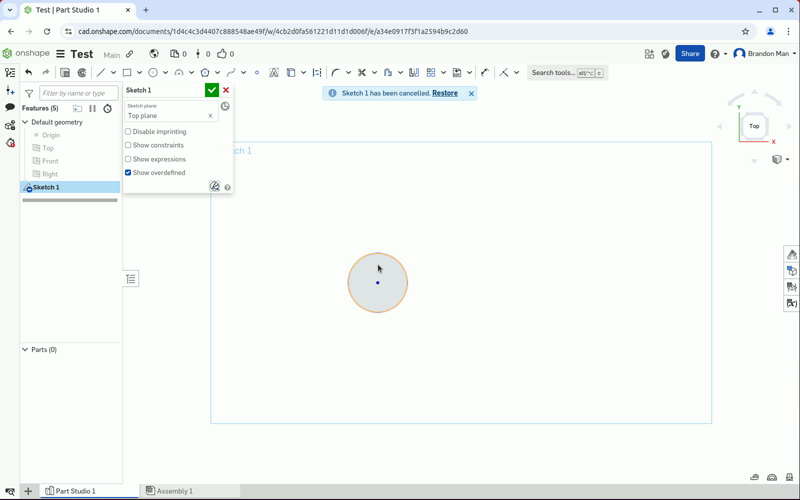
click(378, 264)
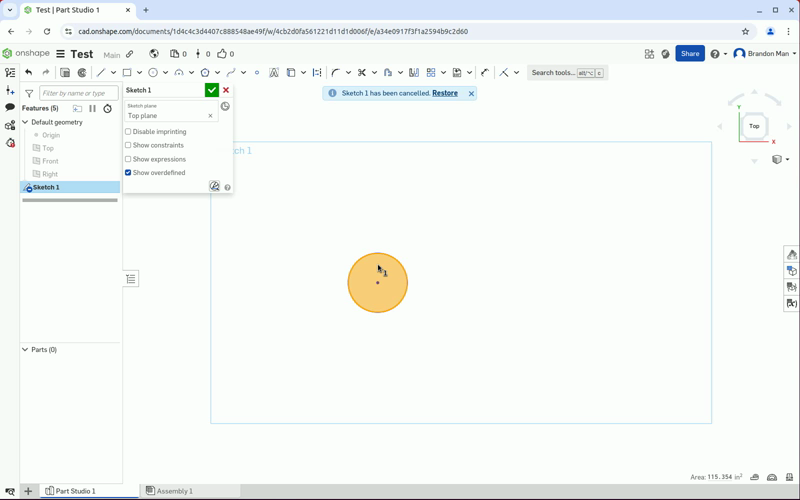
mouse_move(73, 352)
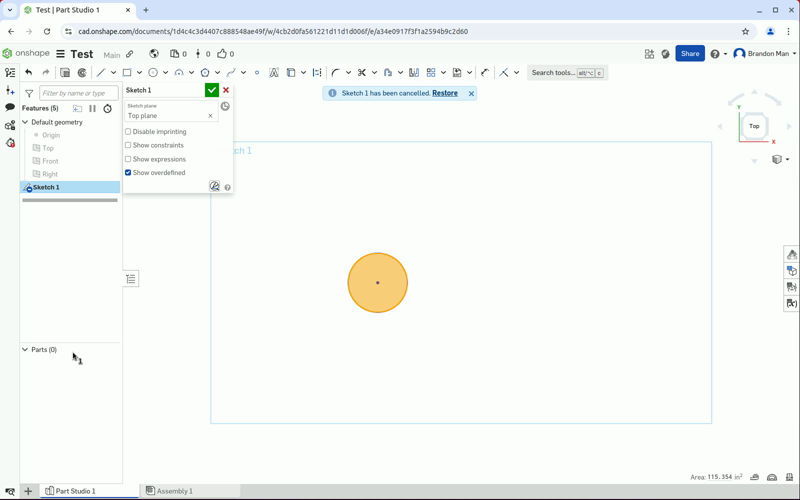
key(shift+y)
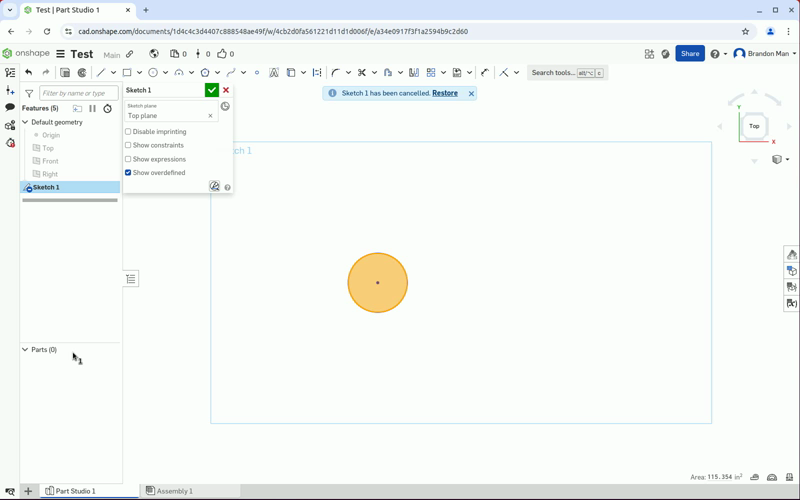
key(shift+e)
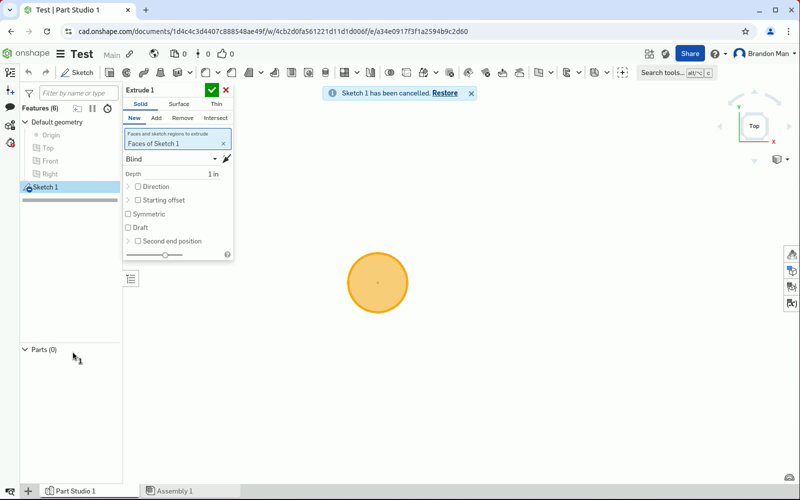
mouse_move(143, 106)
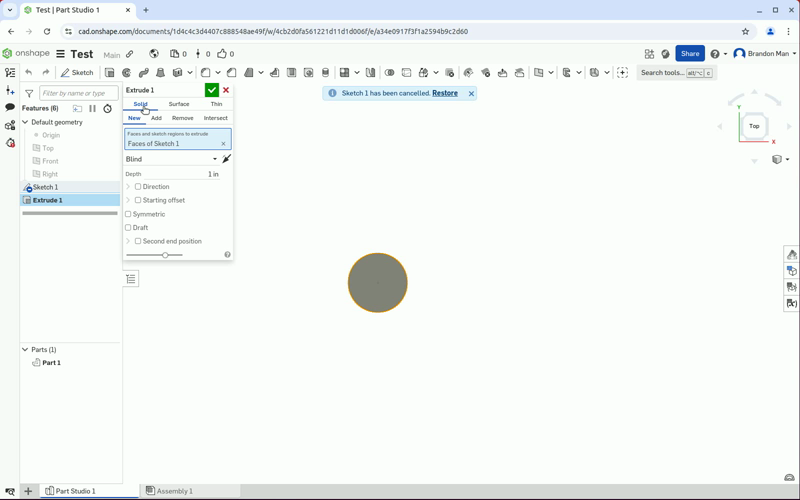
click(143, 106)
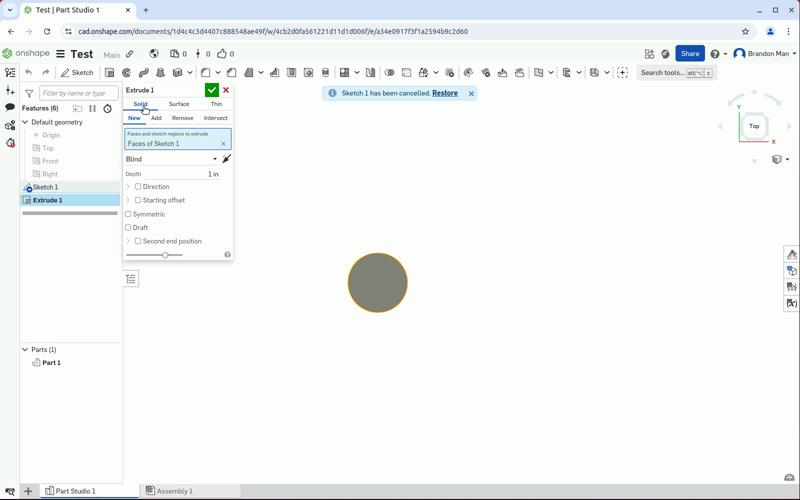
mouse_move(137, 120)
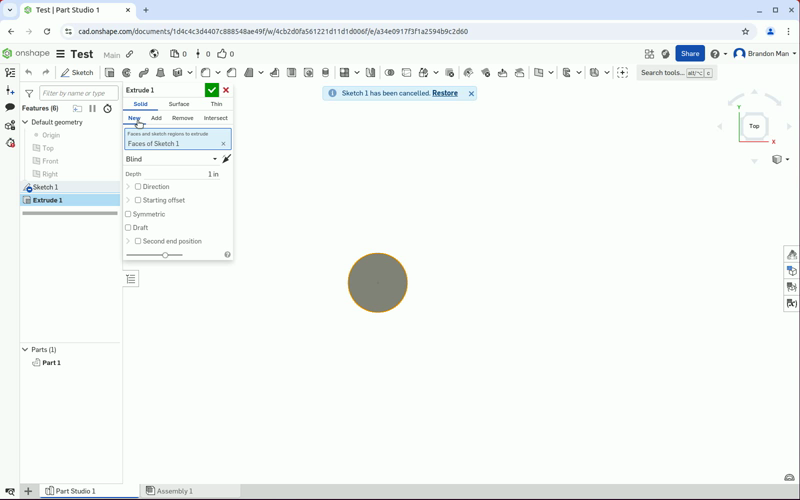
click(137, 120)
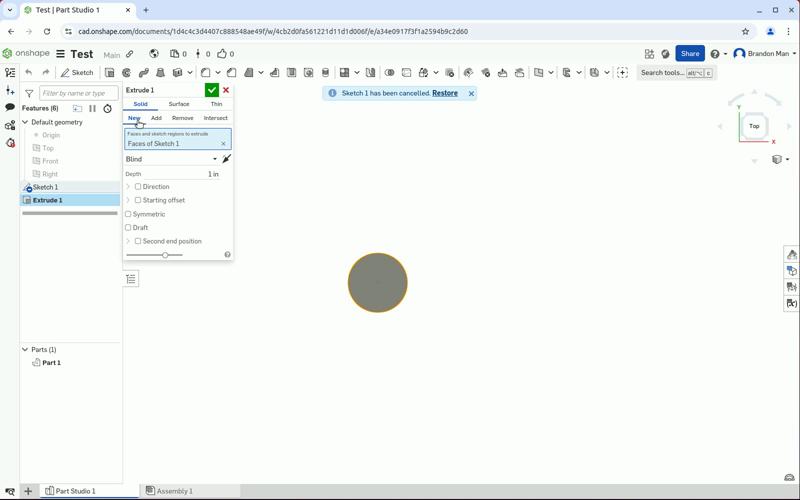
key(tab, 4)
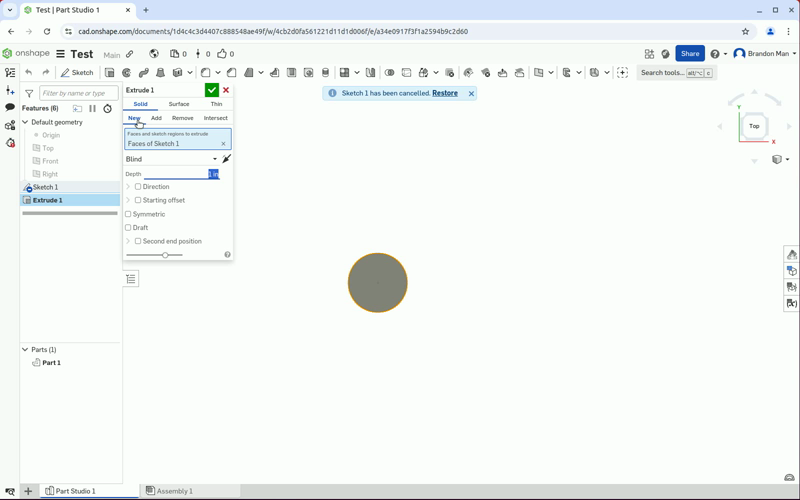
text(12.758)
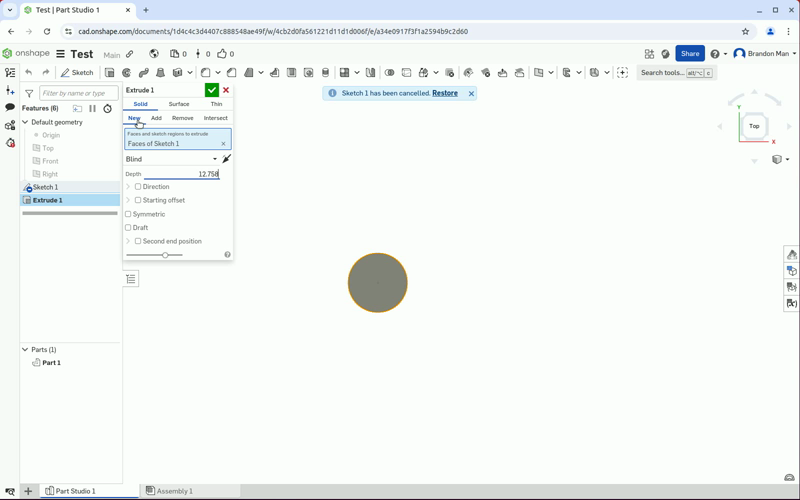
key(enter)
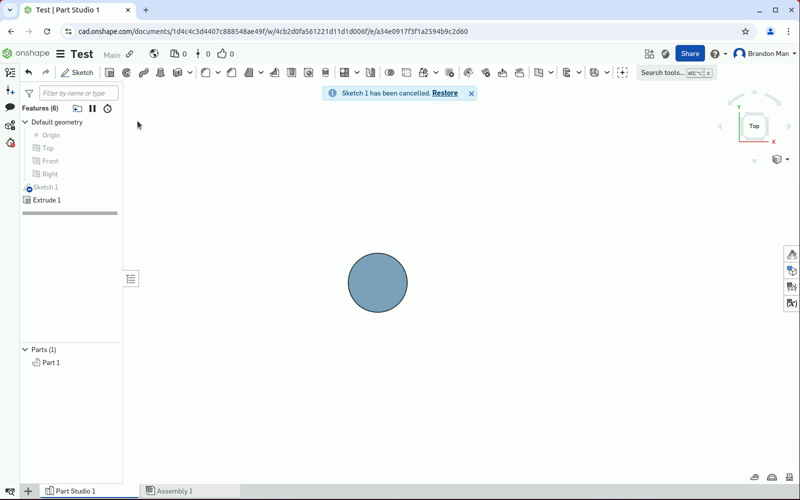
key(shift+h)
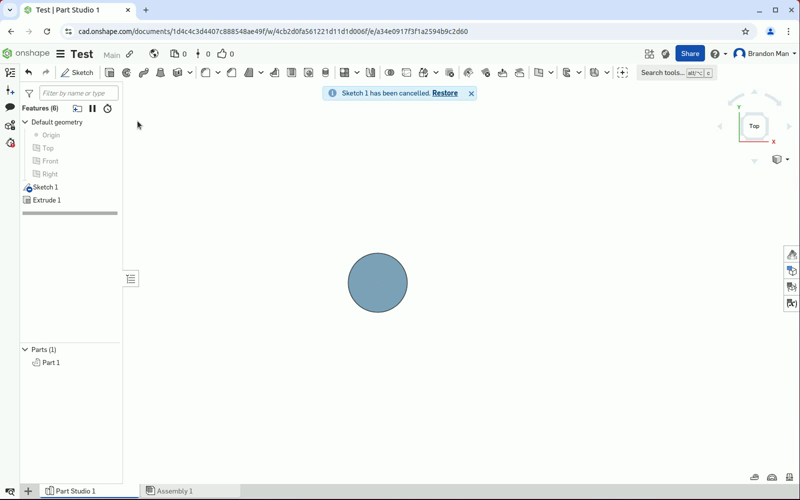
key(shift+h)
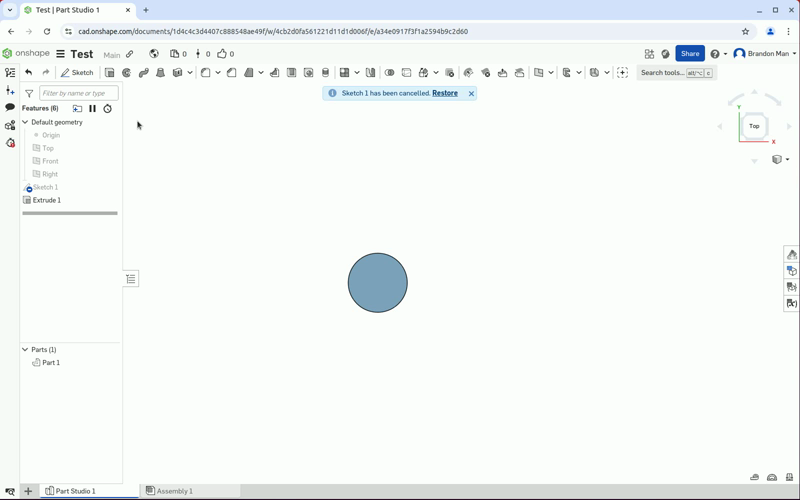
mouse_move(73, 189)
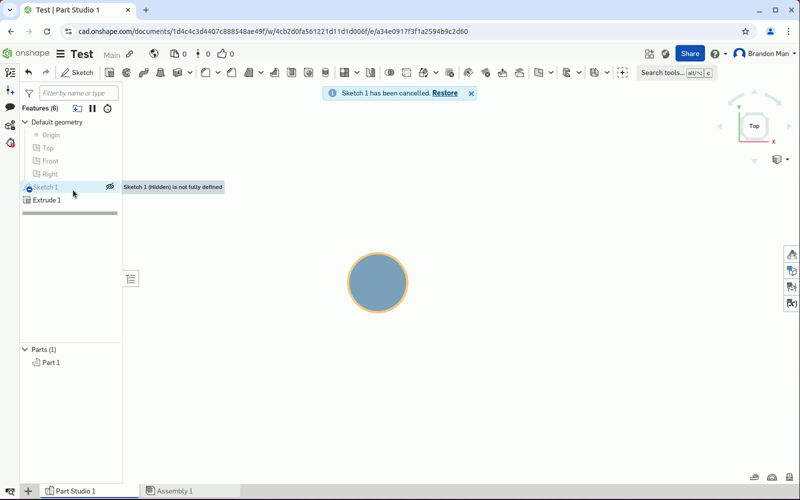
click(73, 189)
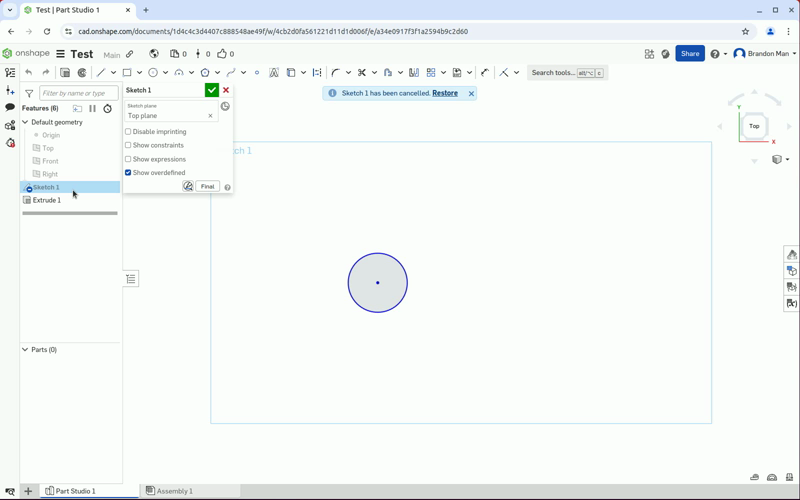
mouse_move(229, 92)
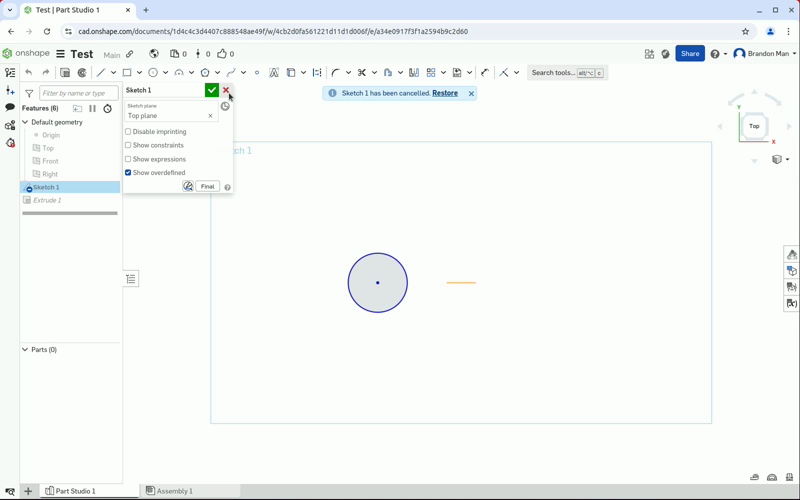
click(229, 92)
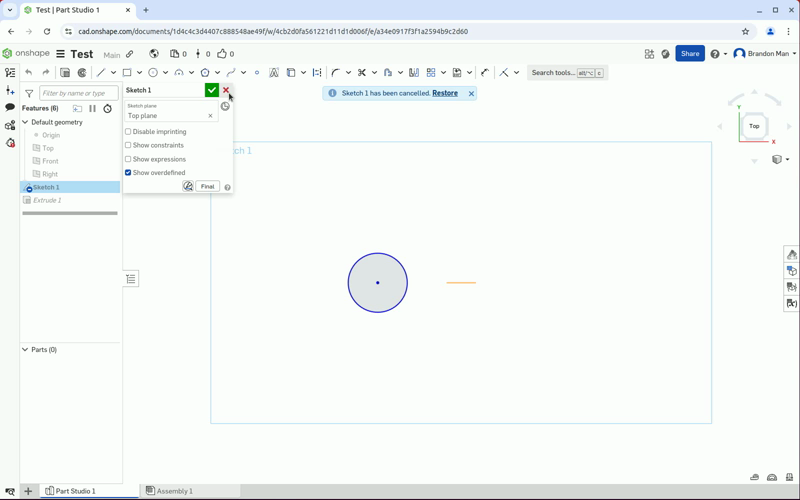
key(shift+s)
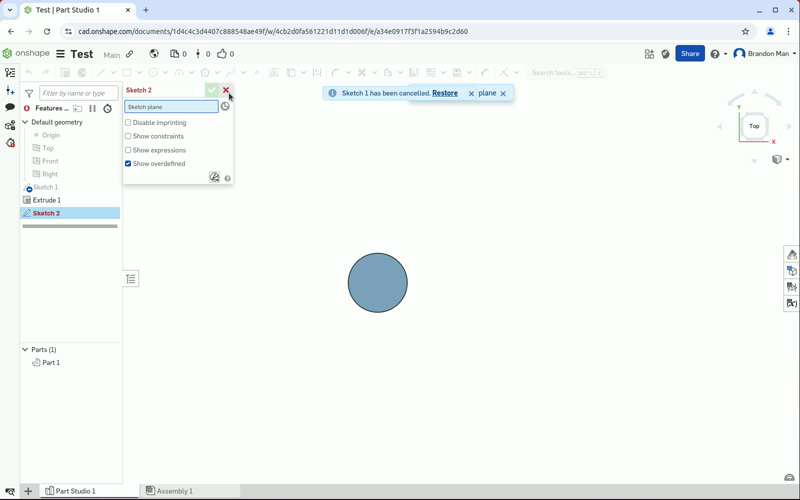
mouse_move(73, 150)
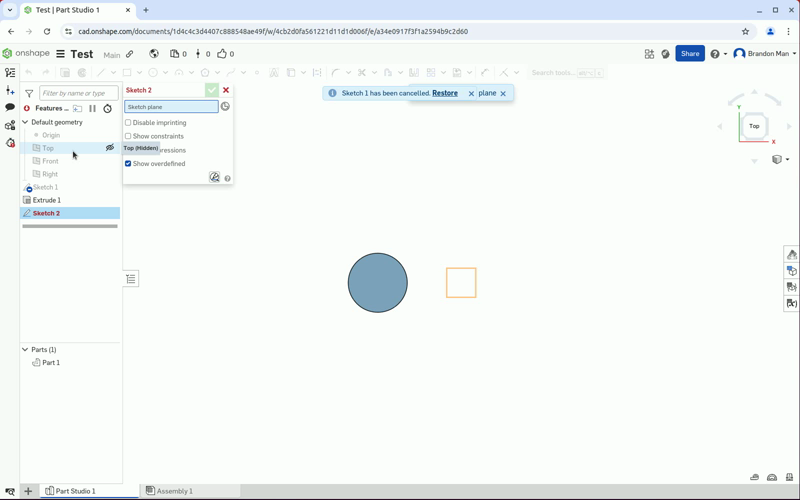
click(73, 150)
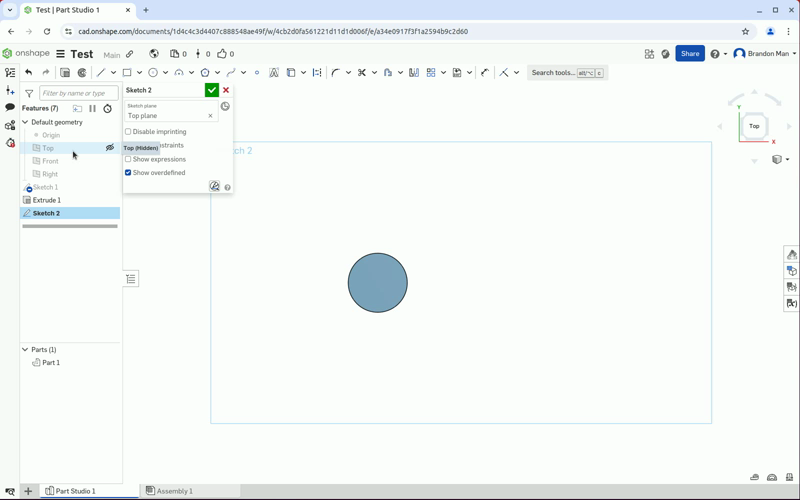
mouse_move(73, 352)
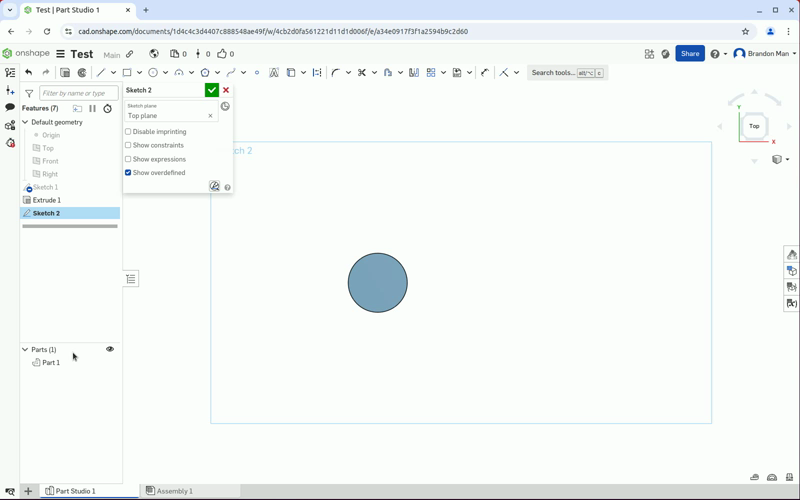
key(y)
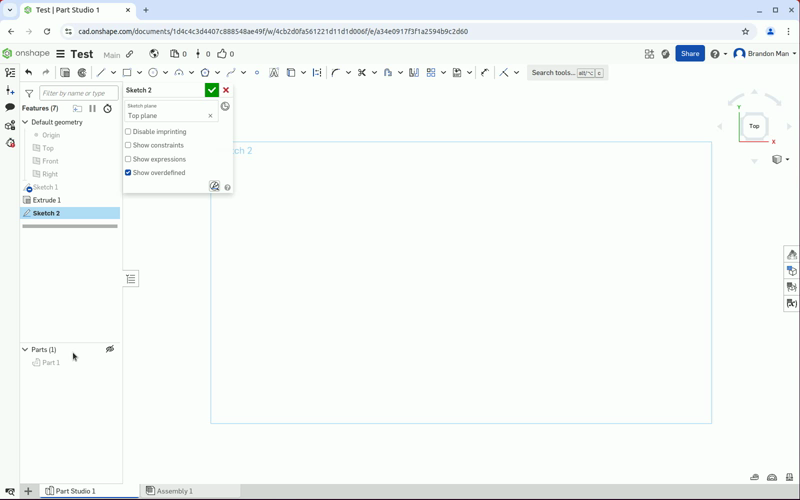
key(c)
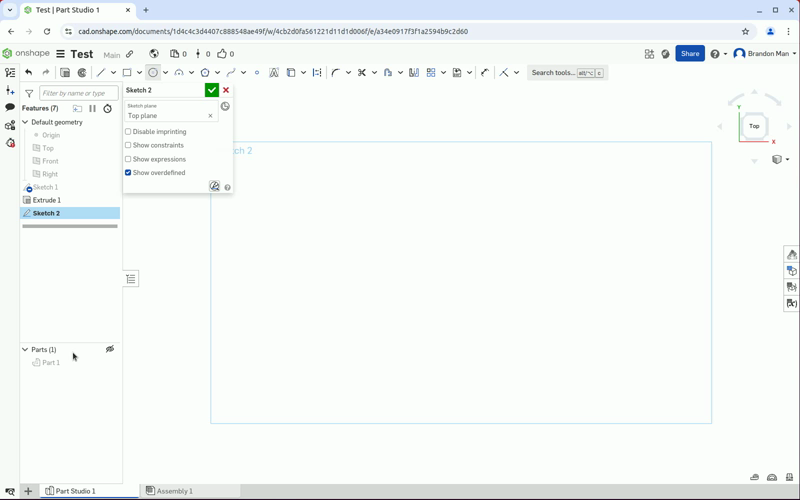
key_down(shift)
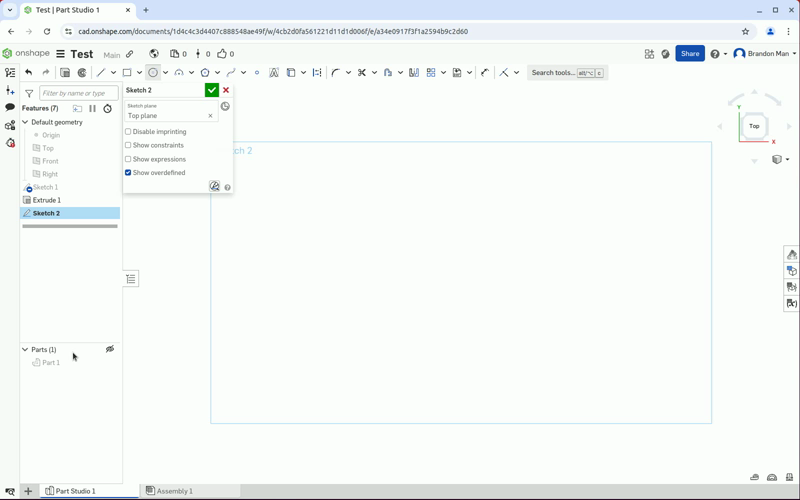
mouse_move(533, 282)
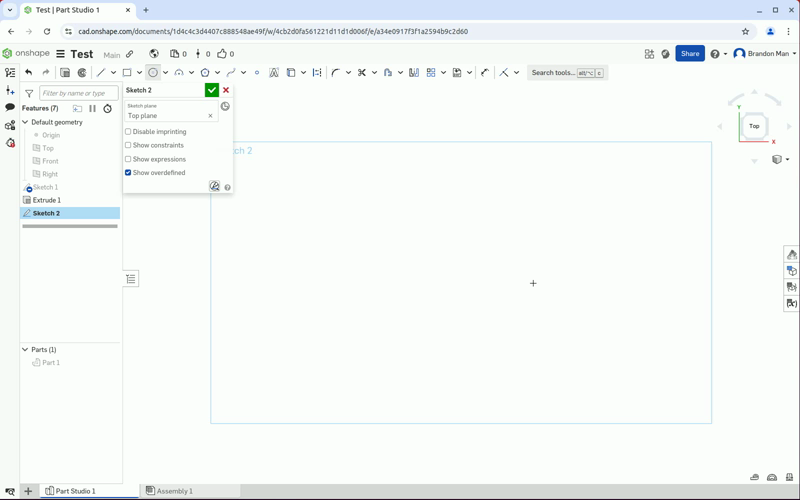
click(533, 282)
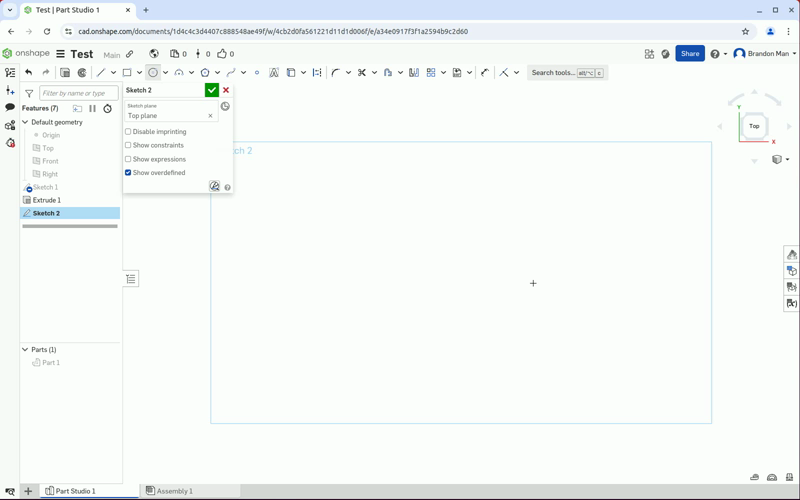
key_up(shift)
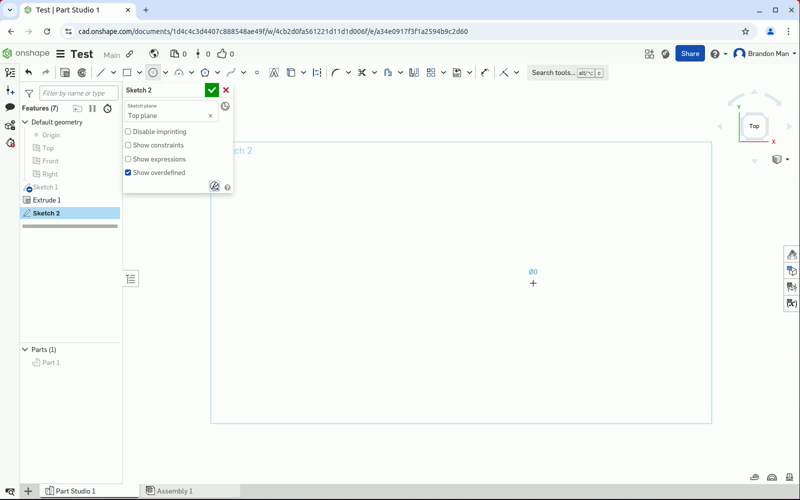
mouse_move(558, 282)
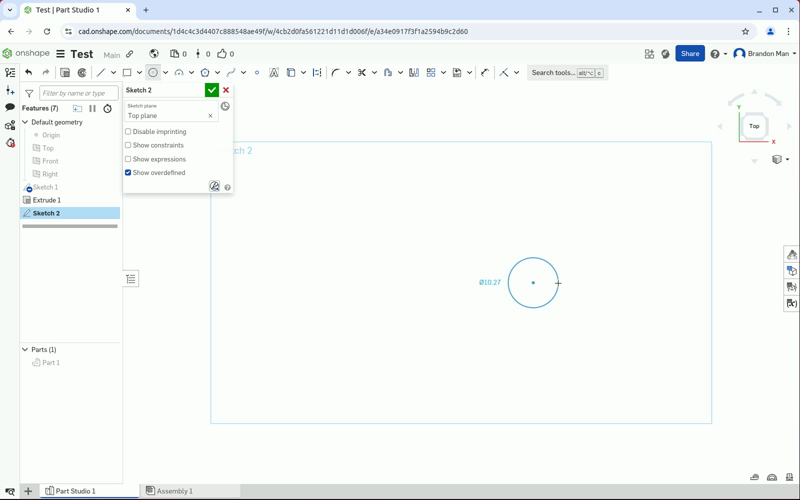
click(558, 282)
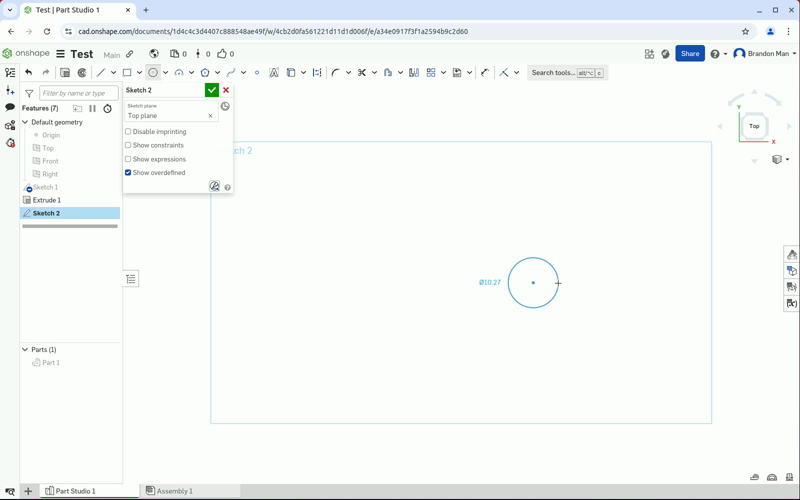
key(esc)
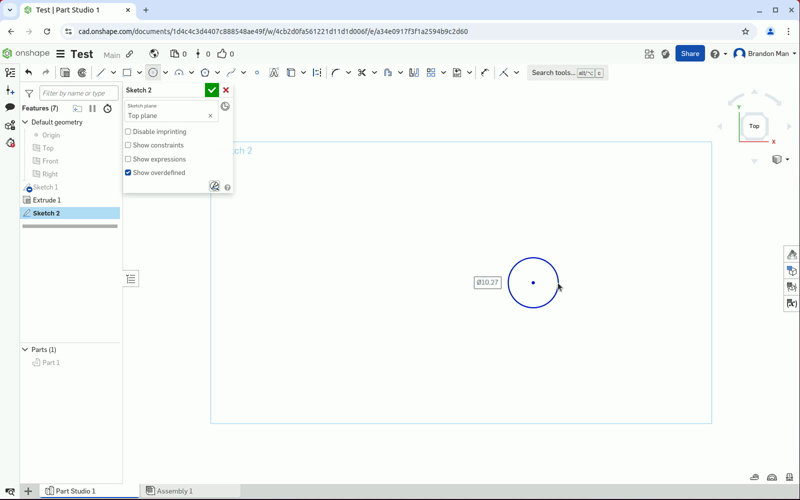
mouse_move(519, 296)
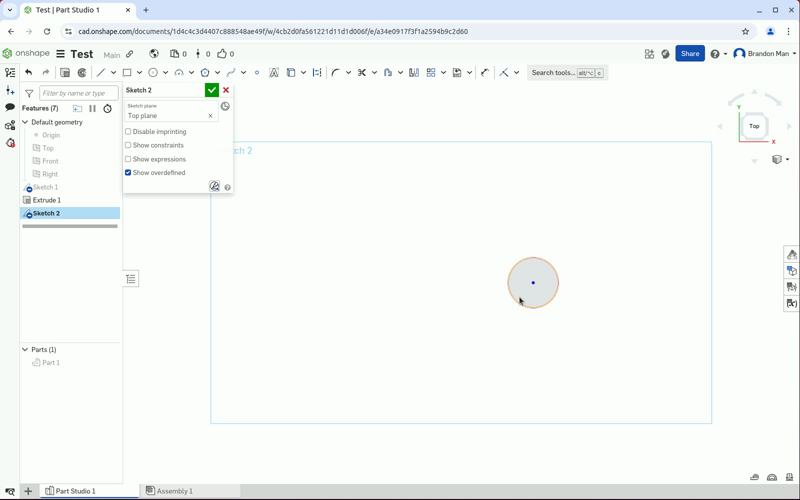
click(519, 296)
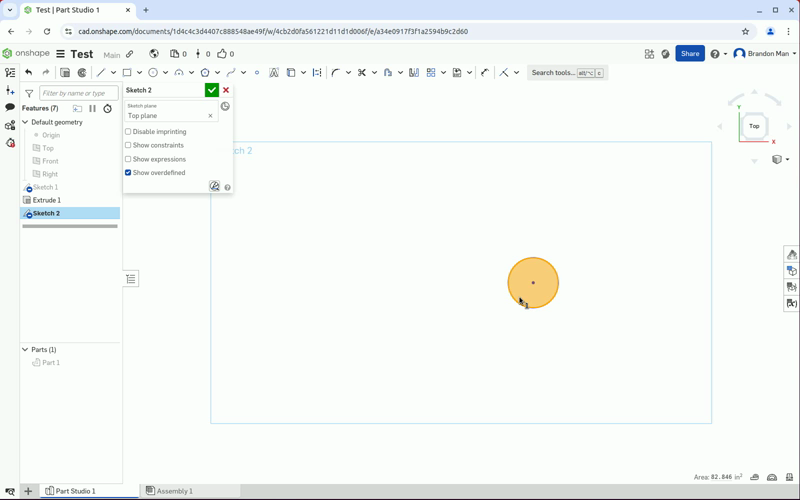
mouse_move(73, 352)
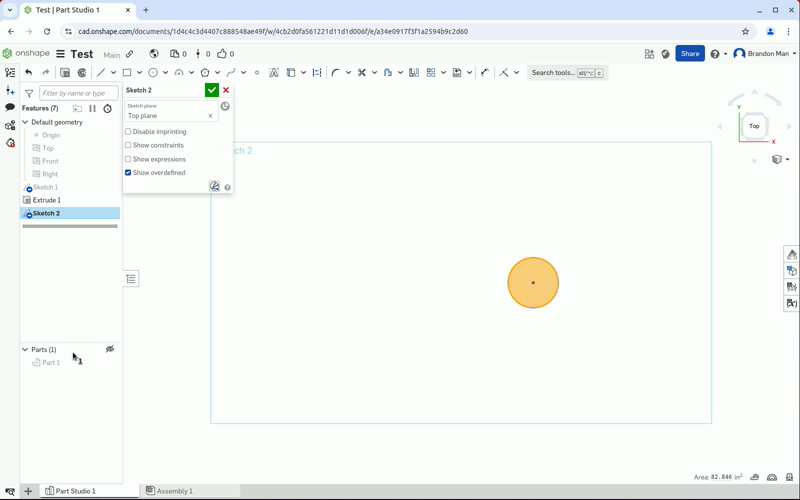
key(shift+y)
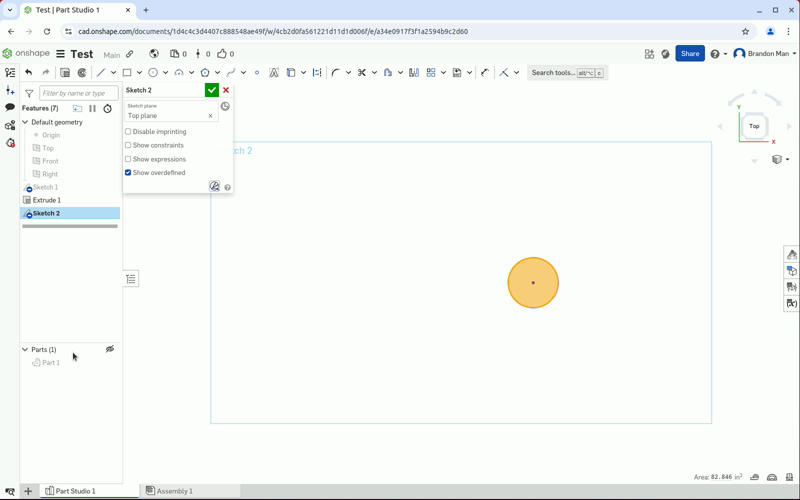
key(shift+e)
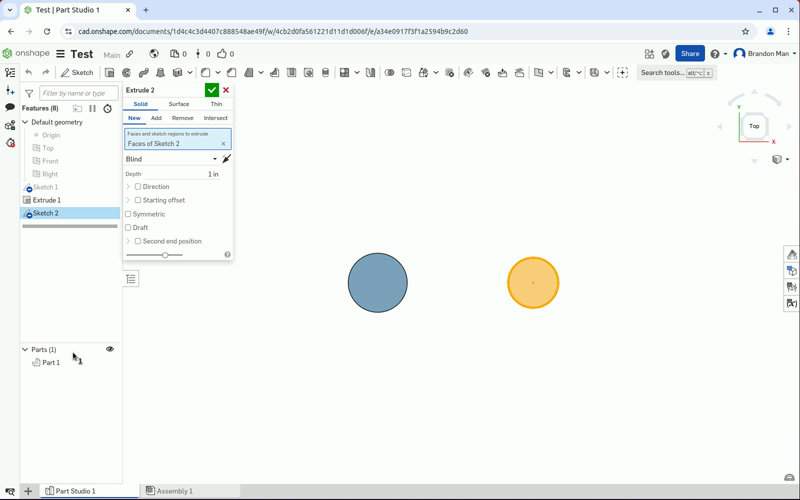
mouse_move(143, 106)
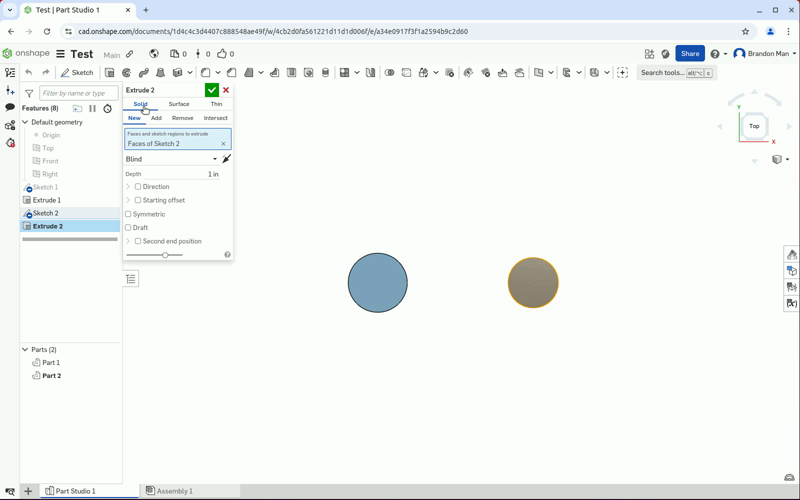
click(143, 106)
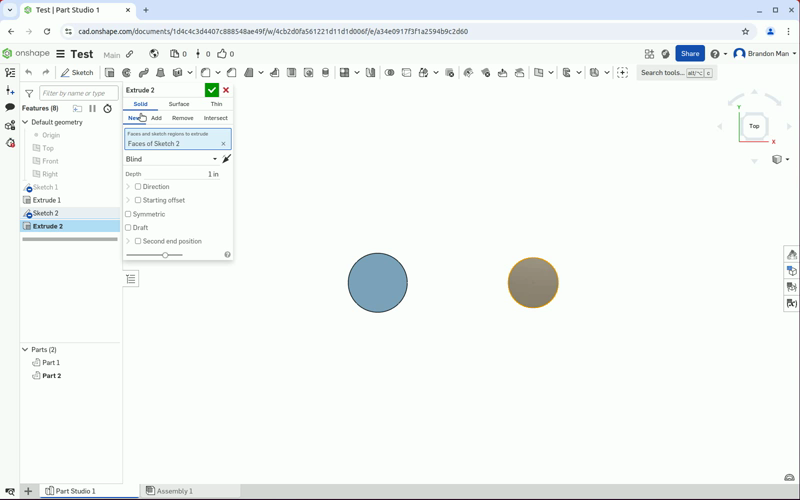
mouse_move(137, 120)
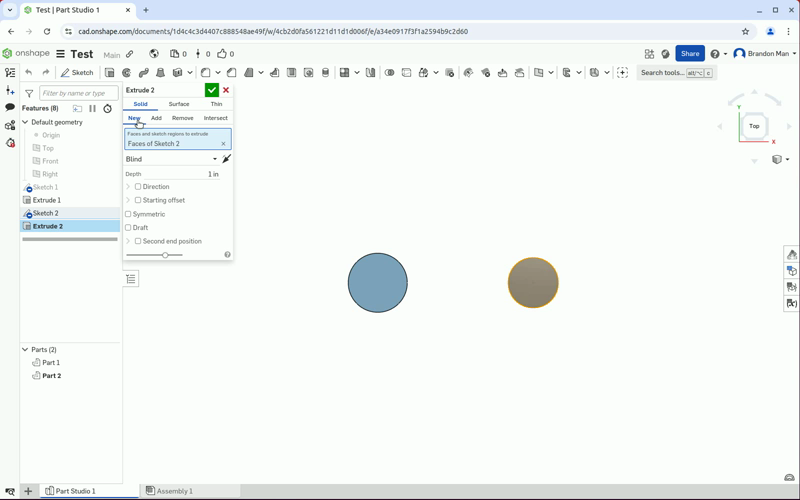
click(137, 120)
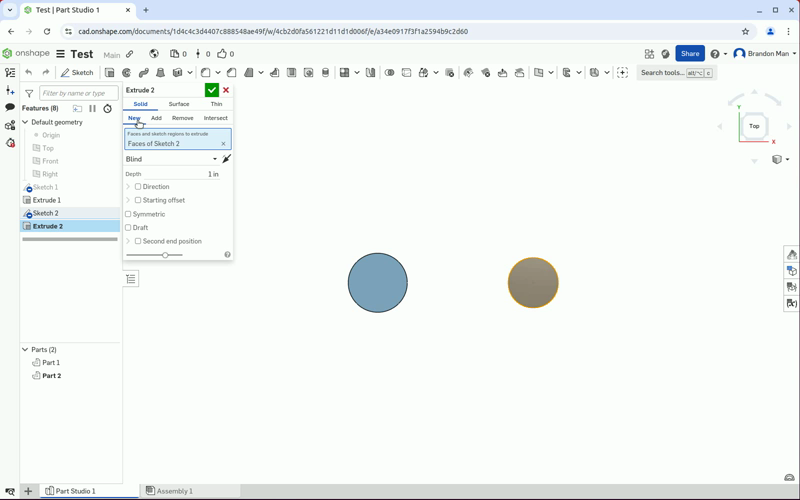
key(tab, 4)
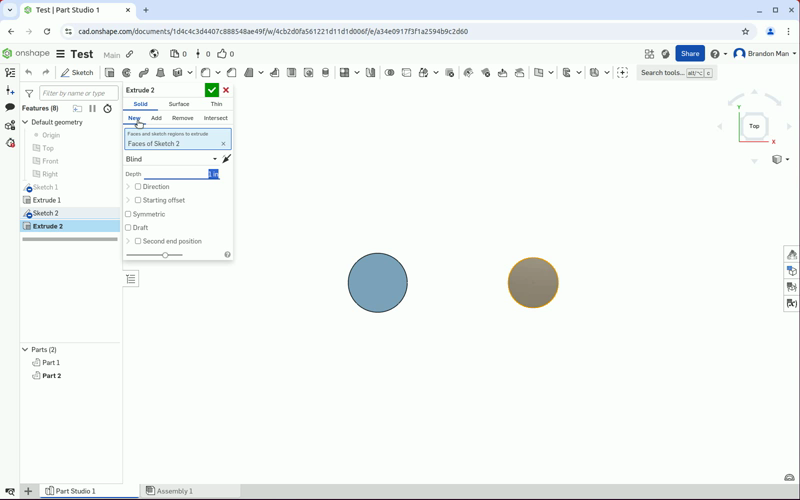
text(6.74)
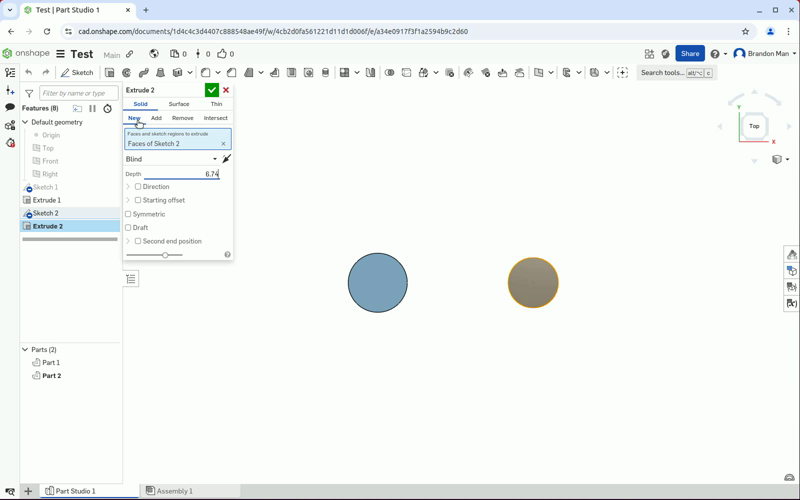
key(enter)
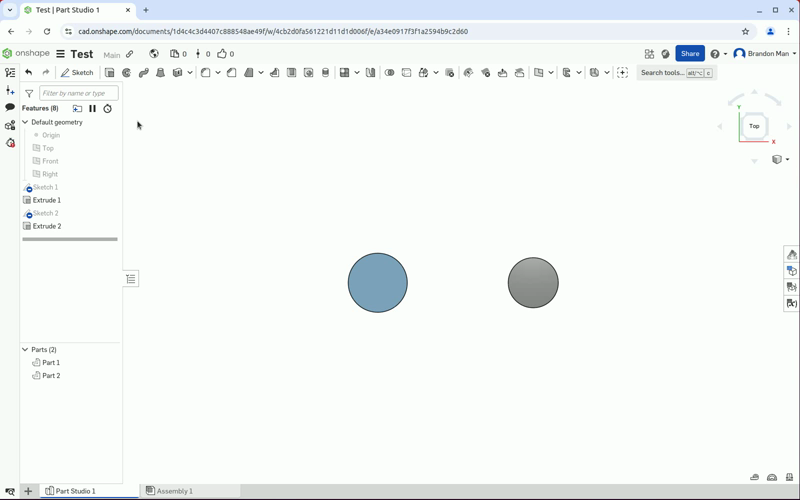
key(shift+h)
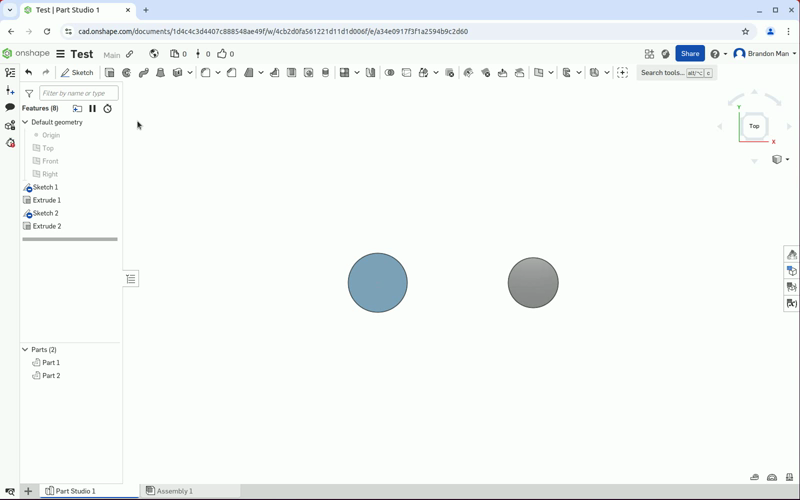
key(shift+h)
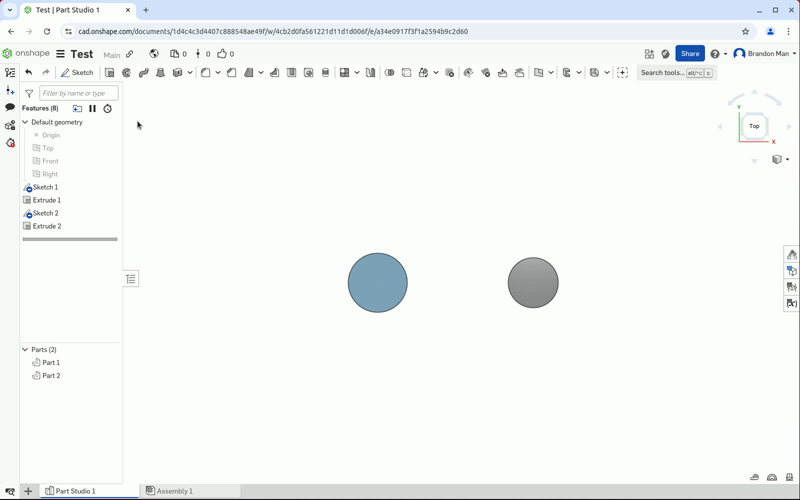
key(shift+7)
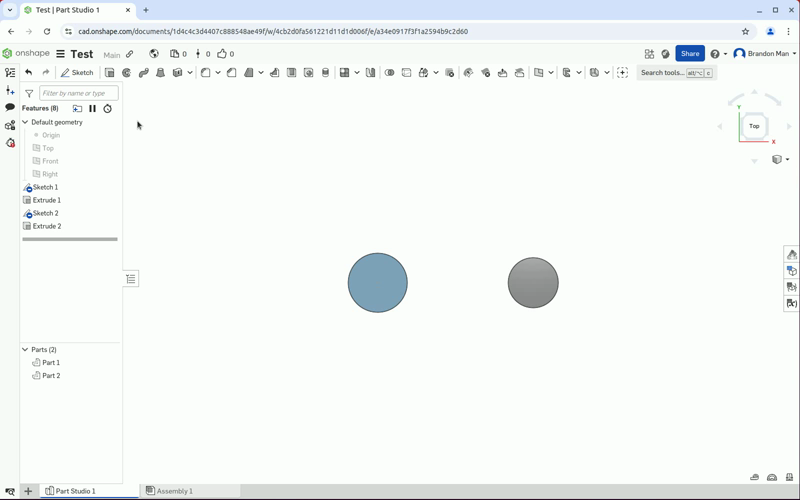
key(up, 3)
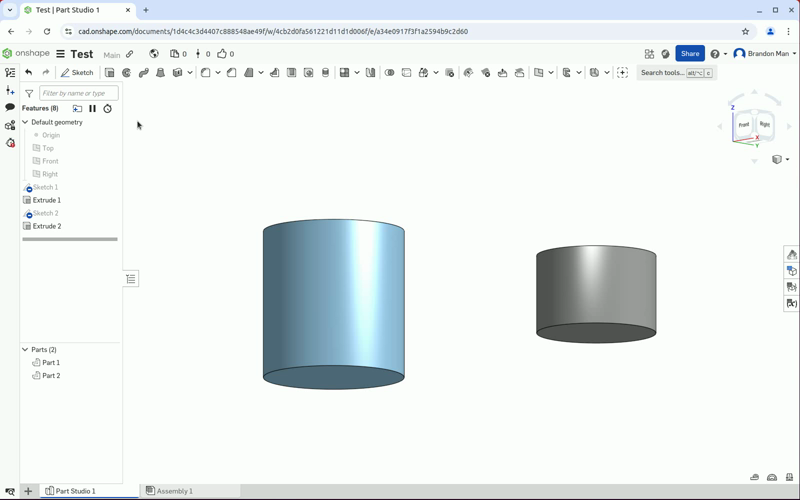
key(left, 3)
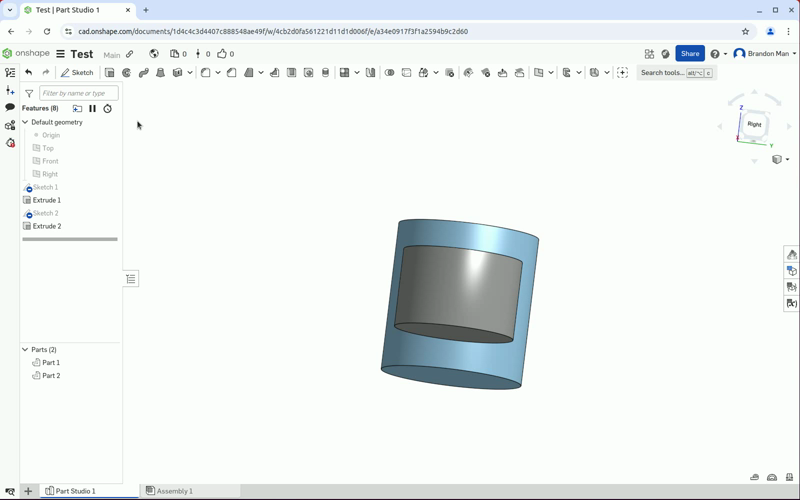
key(right, 3)
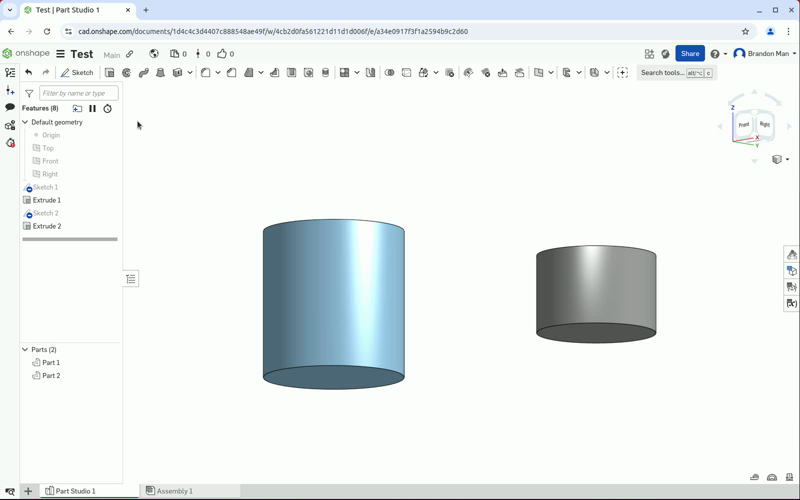
key(down, 3)
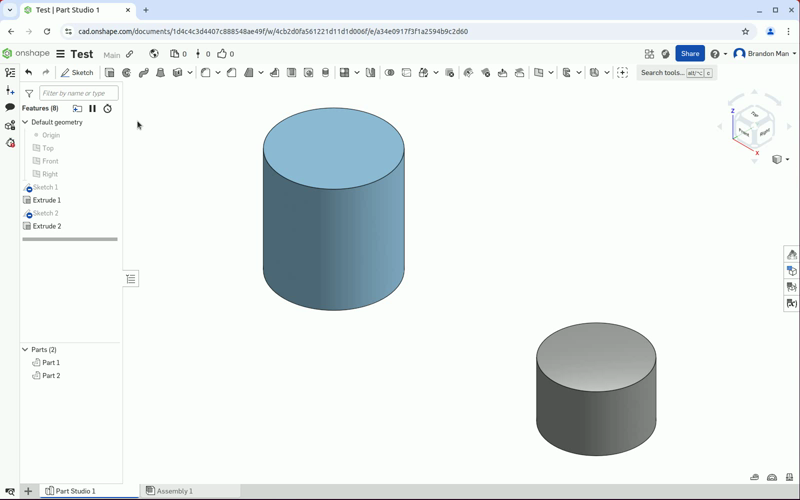
mouse_move(73, 189)
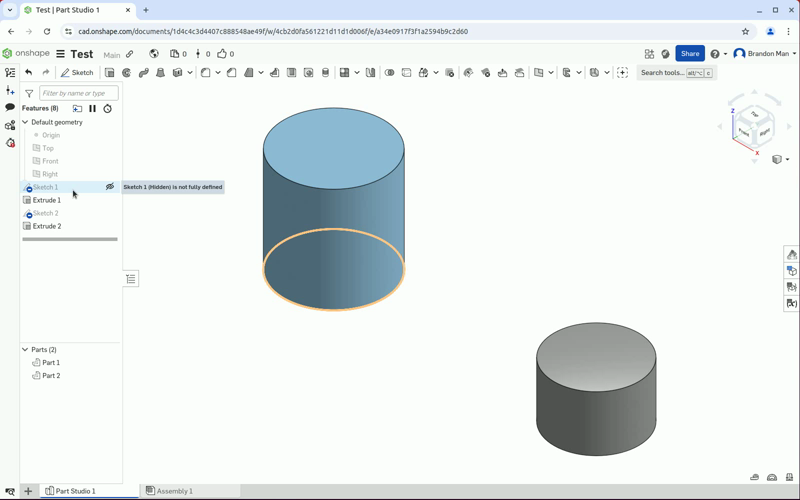
click(73, 189)